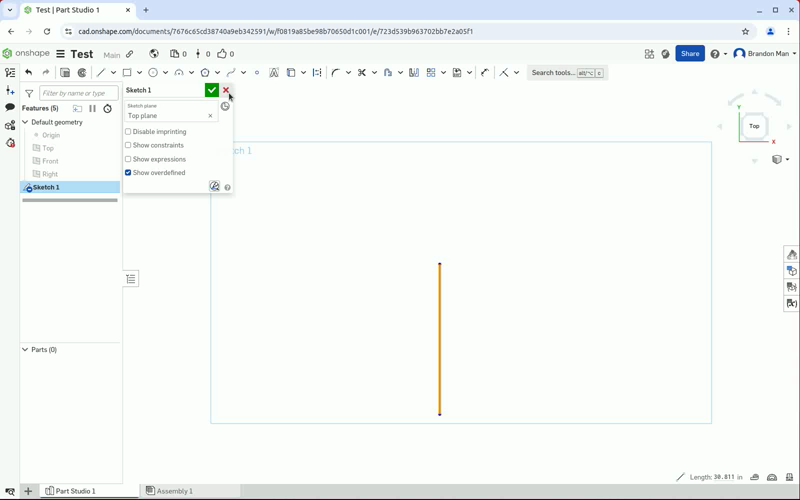
key(shift+h)
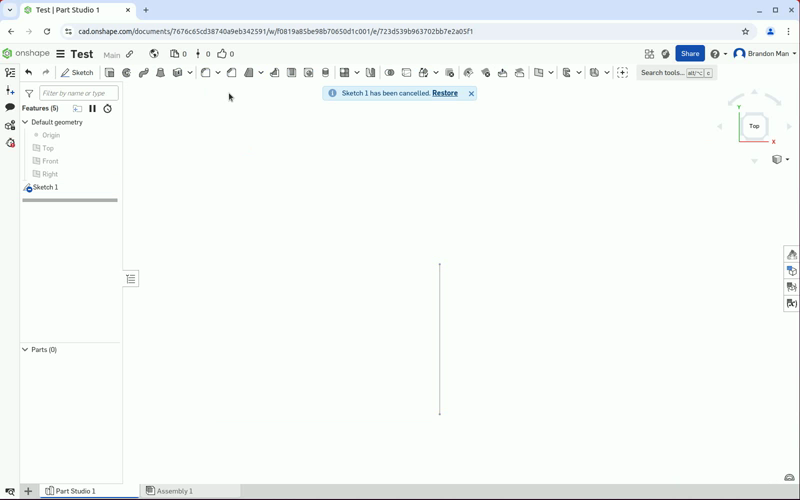
key(shift+s)
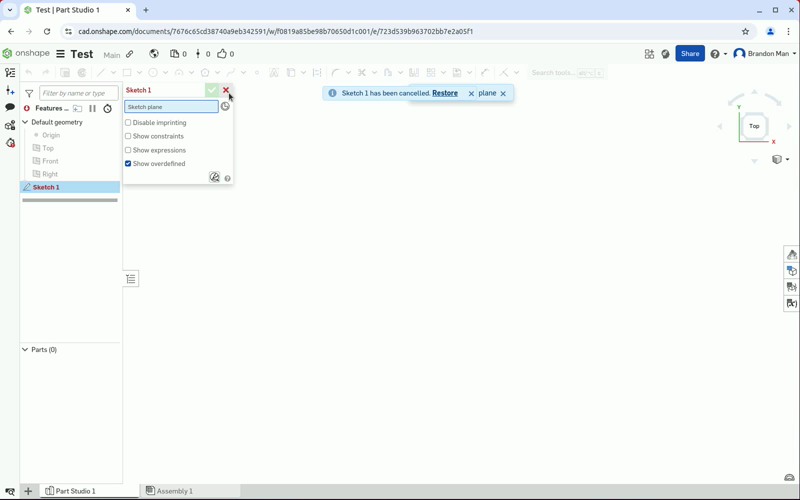
mouse_move(73, 150)
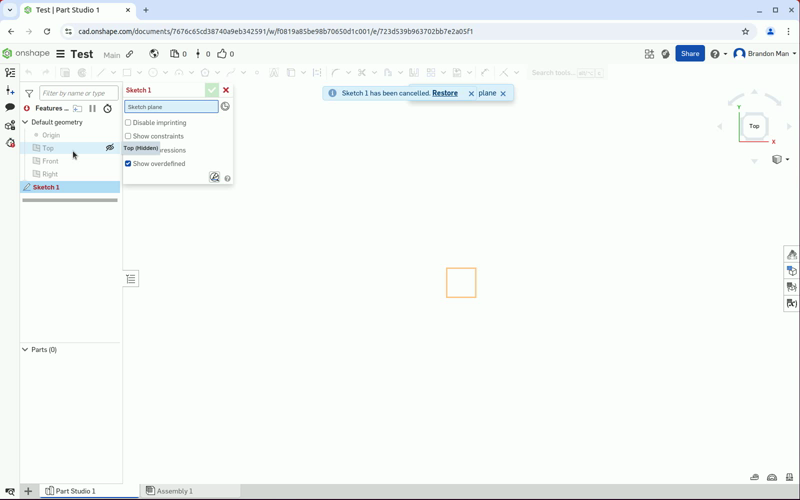
click(73, 150)
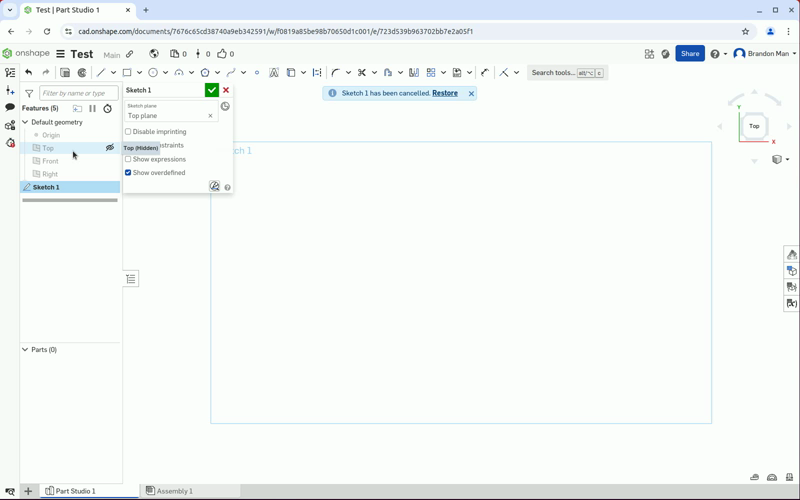
mouse_move(73, 352)
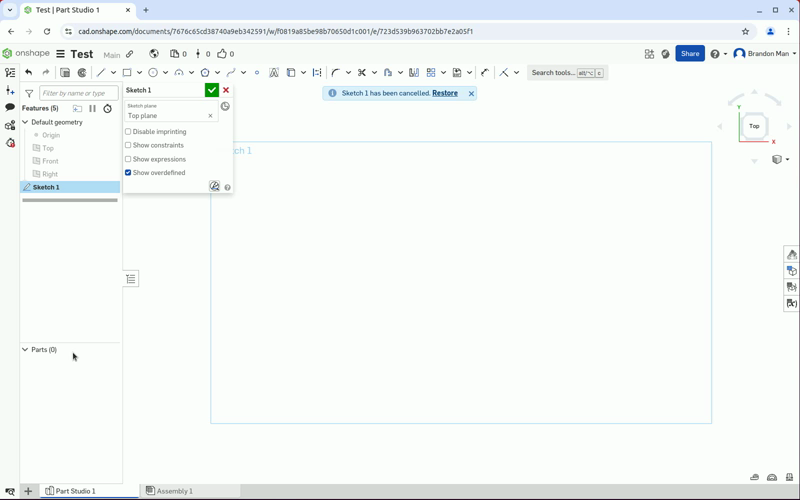
key(y)
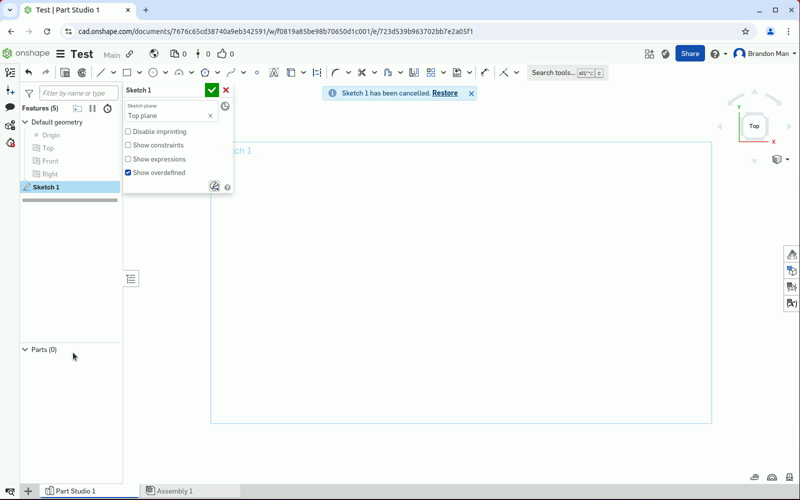
key(c)
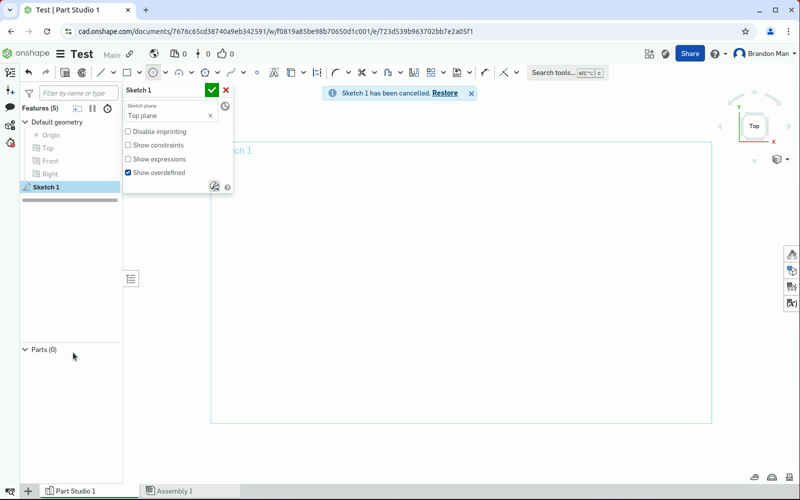
key_down(shift)
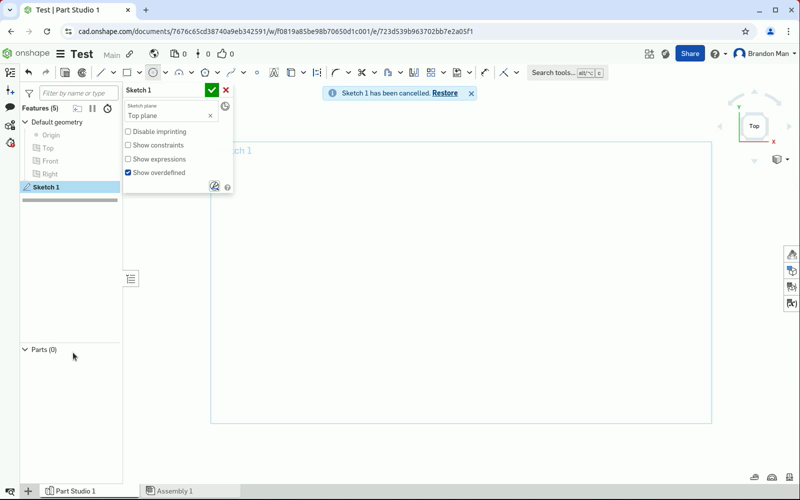
mouse_move(461, 282)
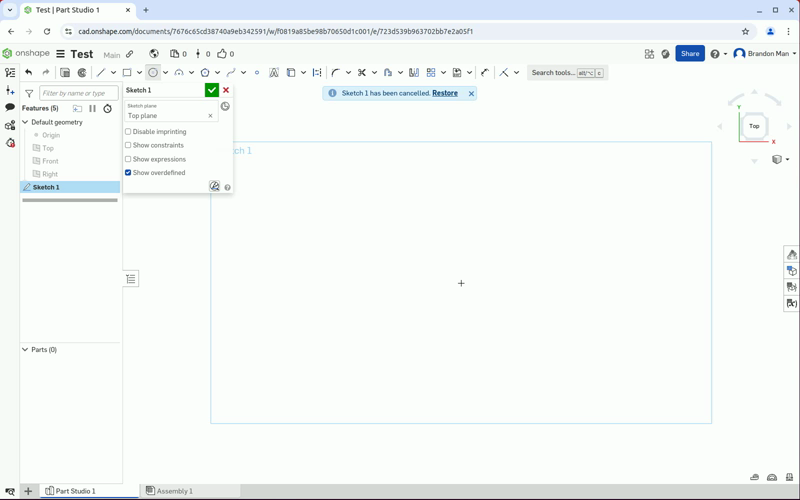
click(461, 282)
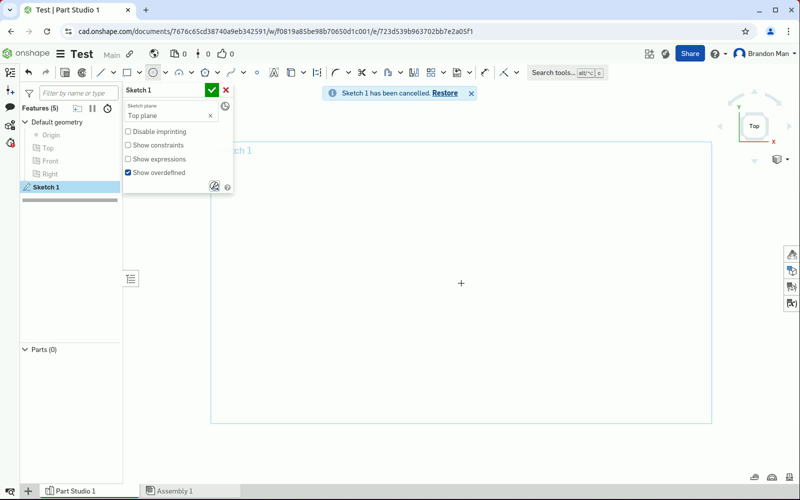
key_up(shift)
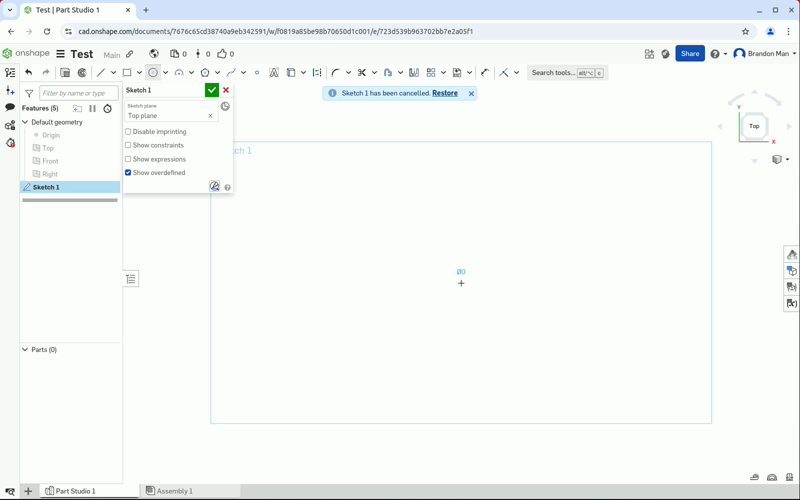
mouse_move(574, 282)
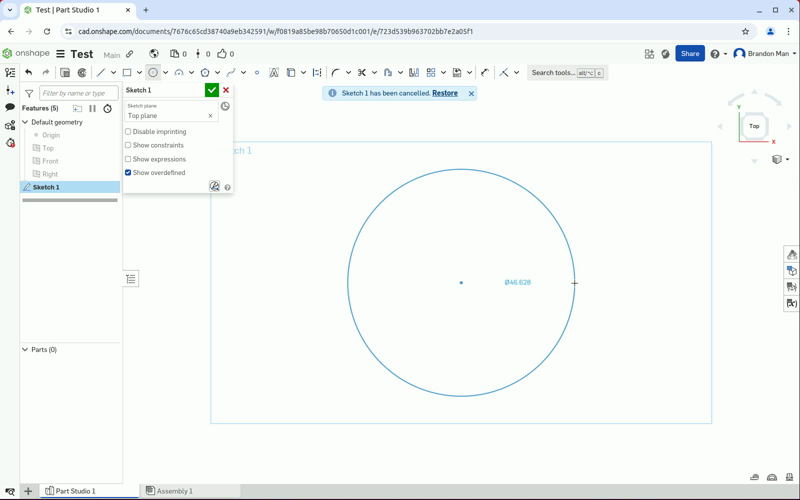
click(574, 282)
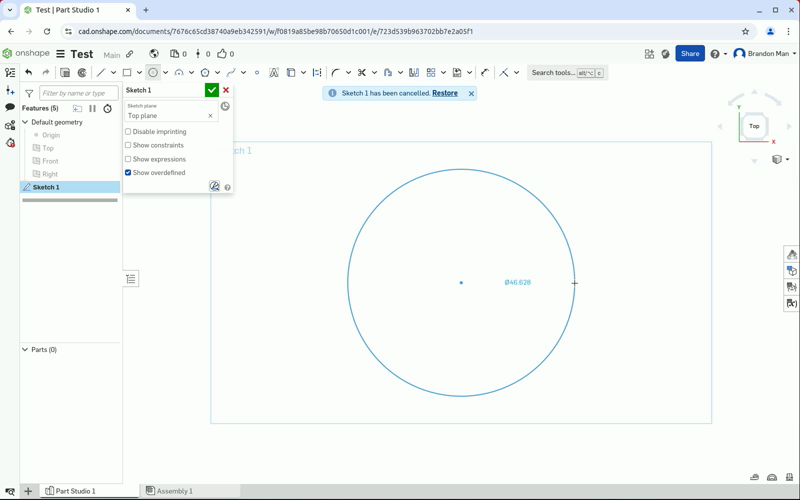
key(esc)
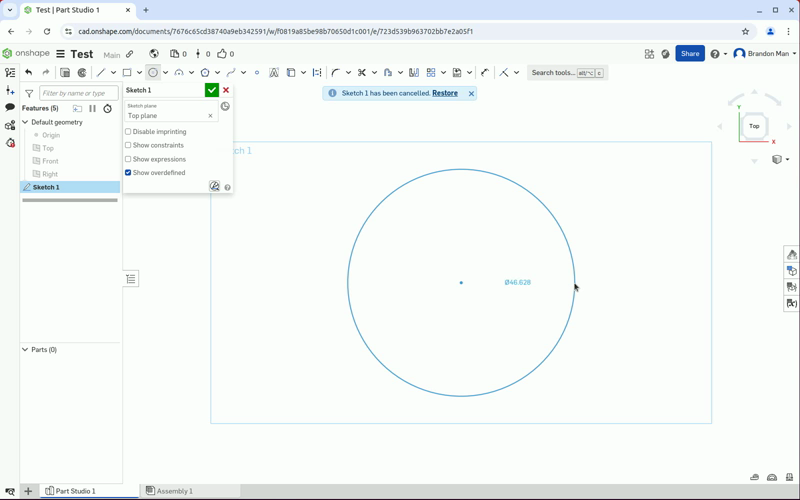
mouse_move(493, 252)
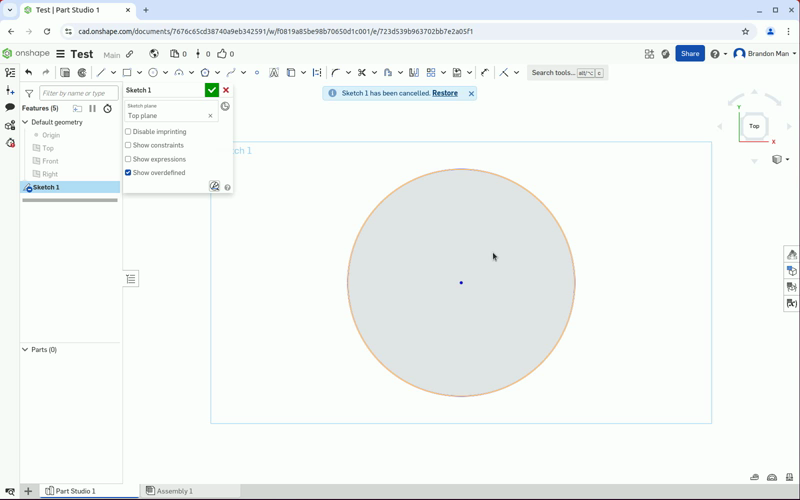
click(493, 252)
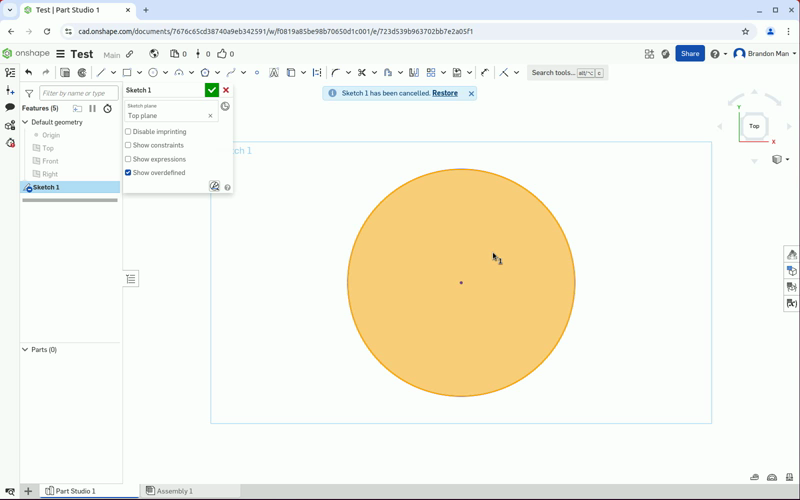
mouse_move(73, 352)
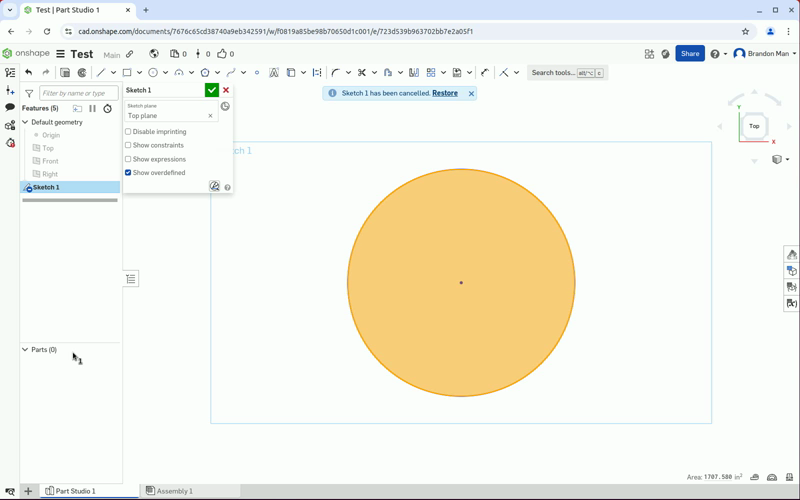
key(shift+y)
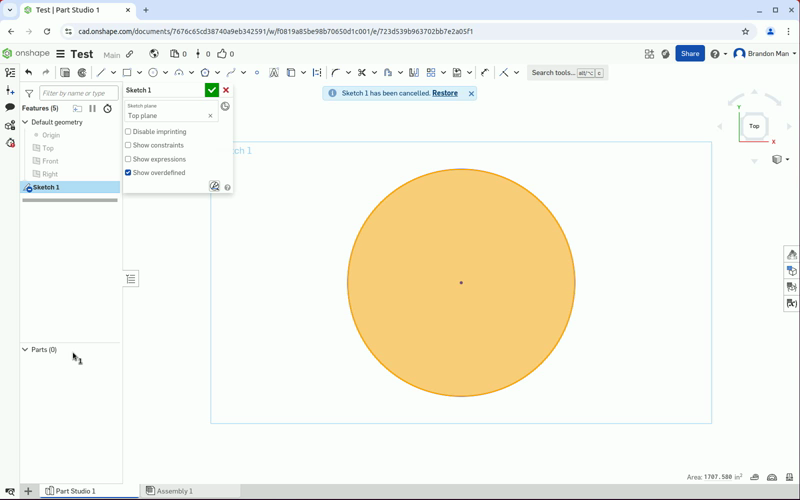
key(shift+e)
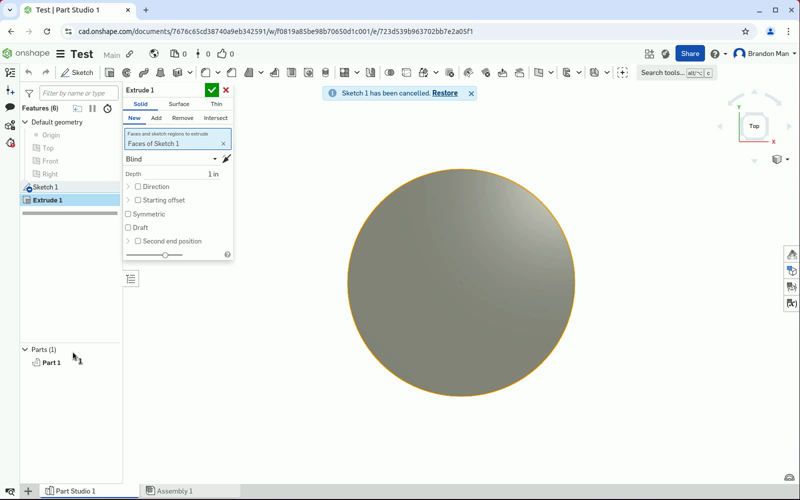
mouse_move(143, 106)
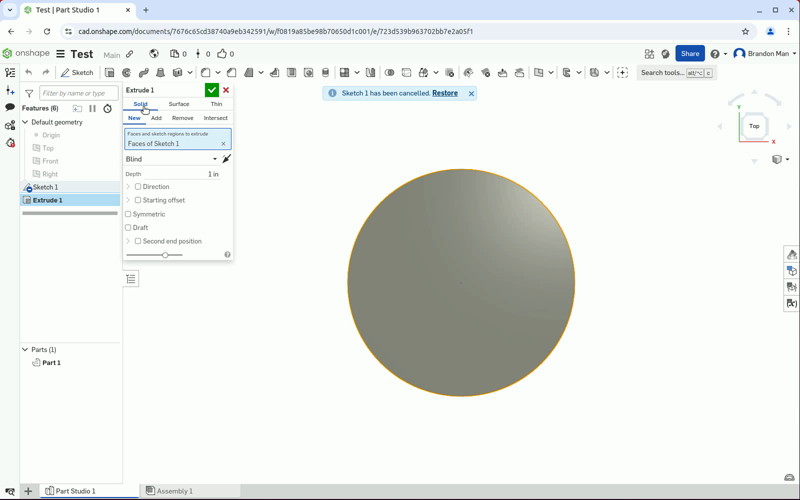
click(143, 106)
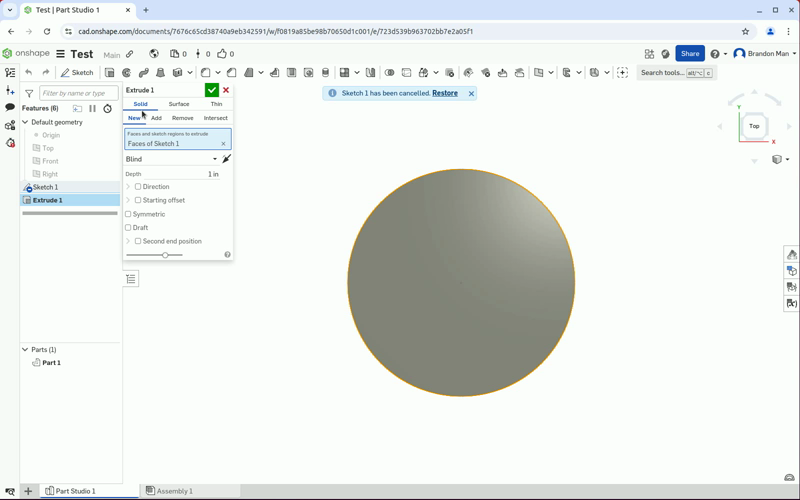
mouse_move(137, 120)
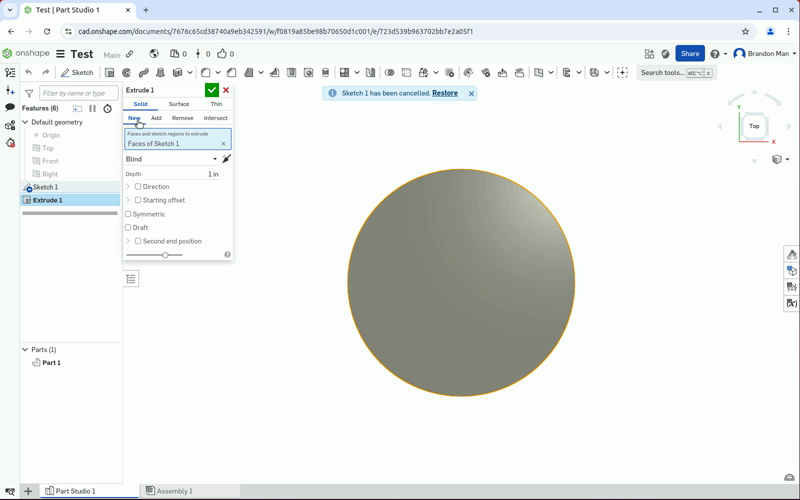
click(137, 120)
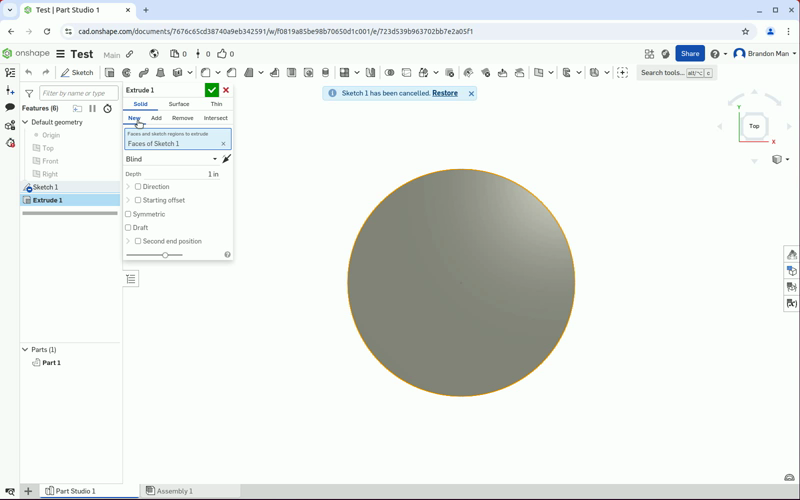
key(tab, 4)
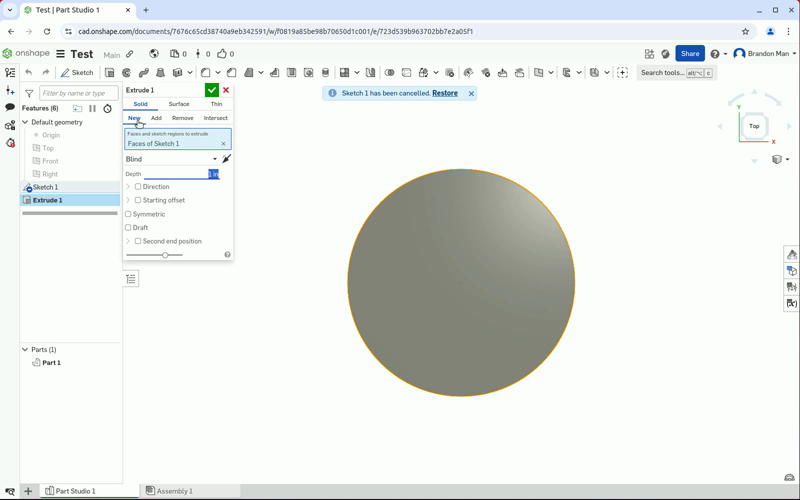
text(6.981)
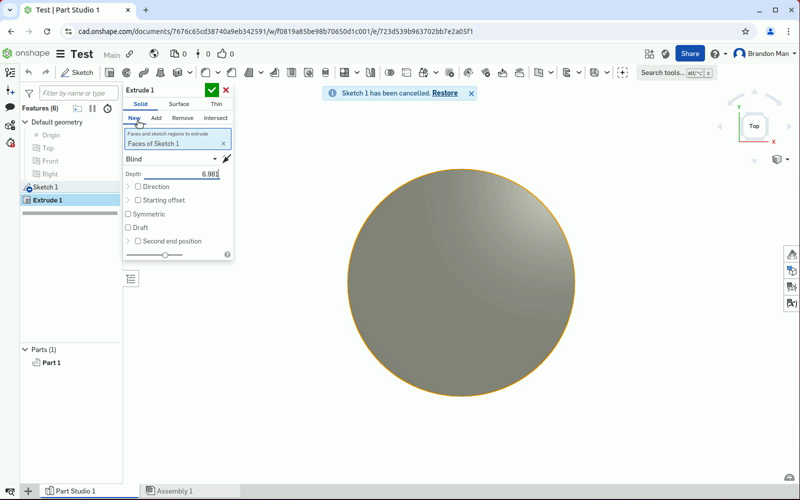
key(enter)
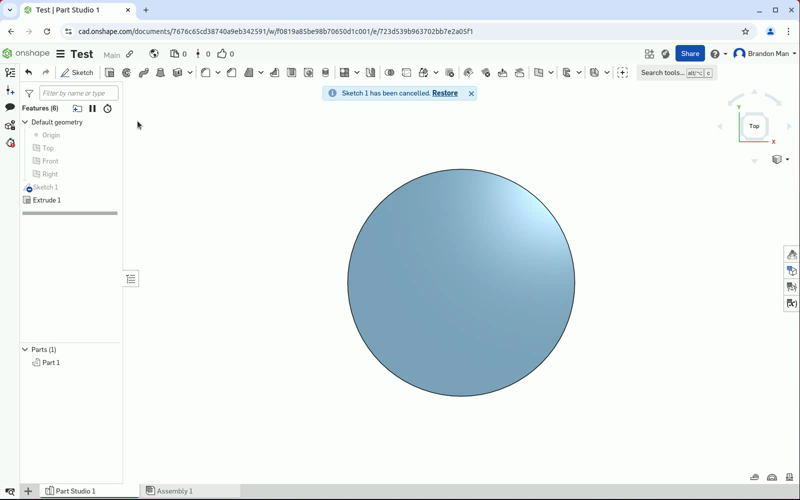
key(shift+h)
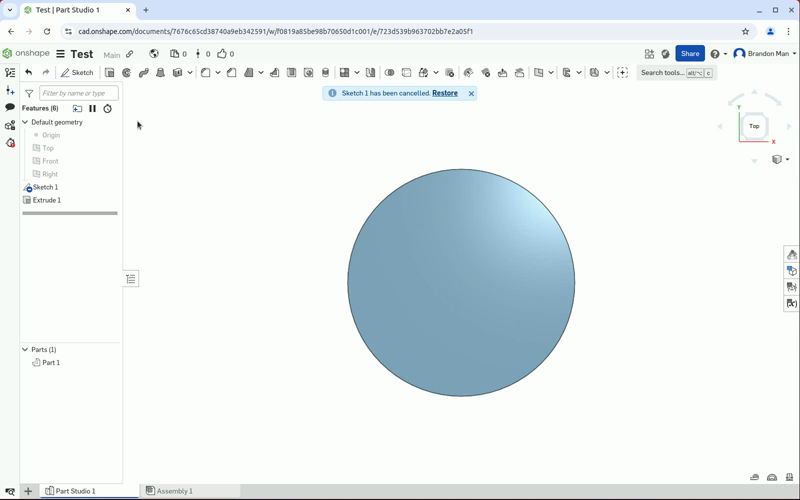
key(shift+h)
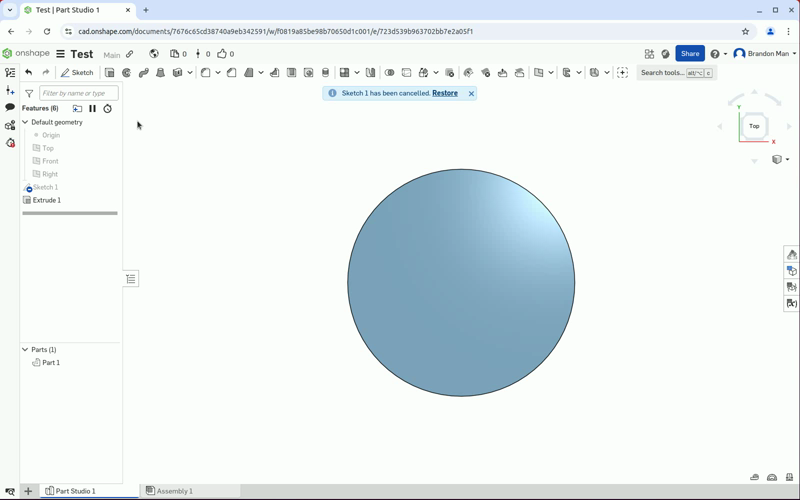
mouse_move(73, 189)
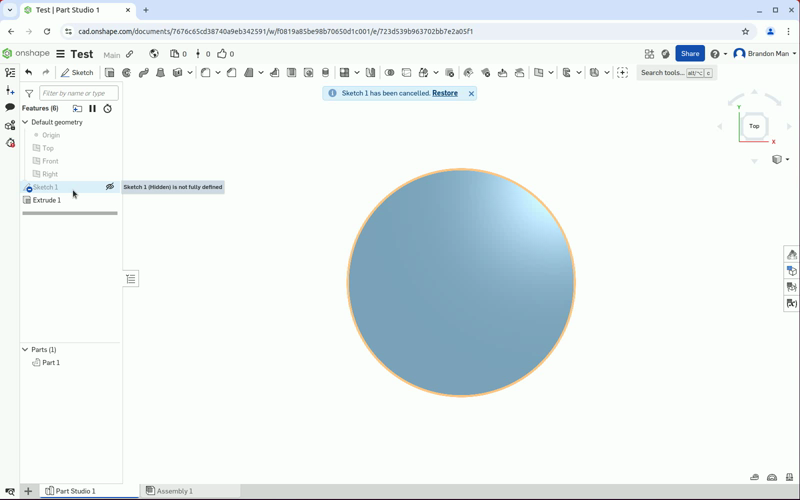
click(73, 189)
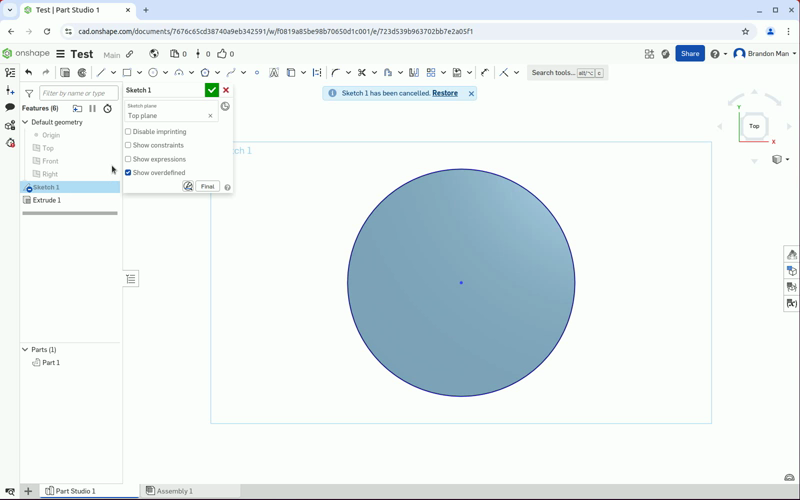
mouse_move(229, 92)
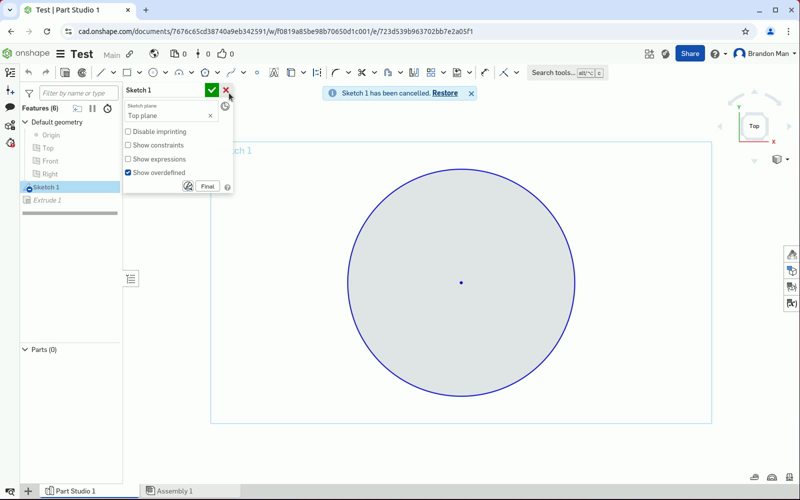
click(229, 92)
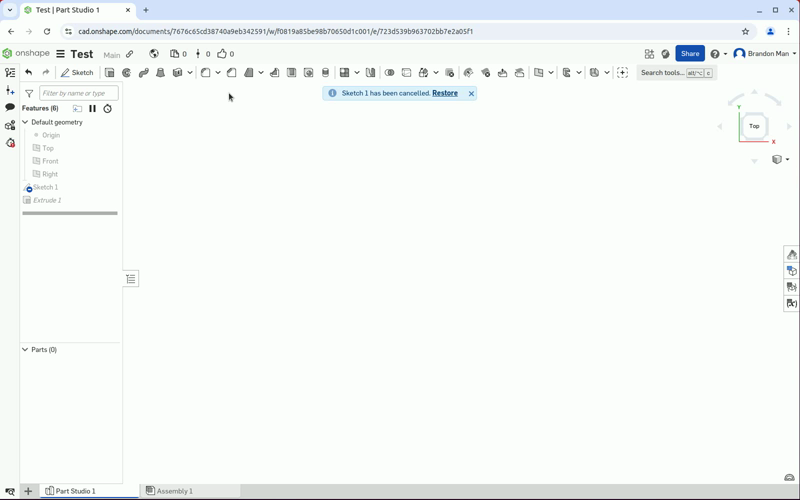
mouse_move(541, 75)
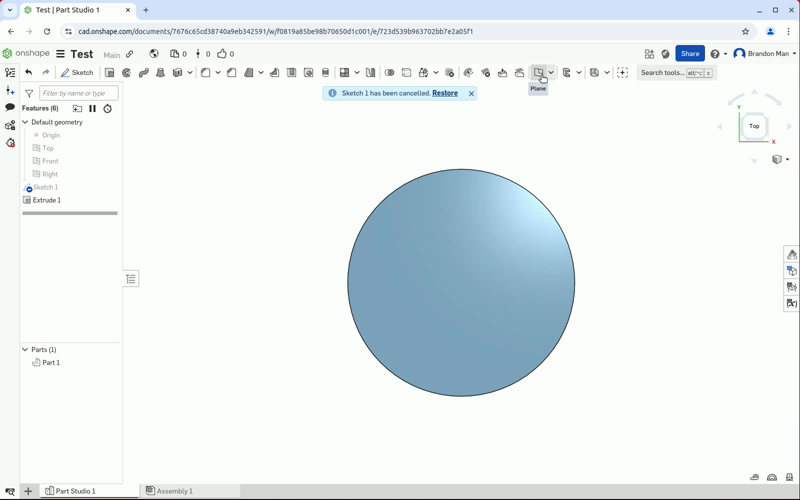
click(541, 75)
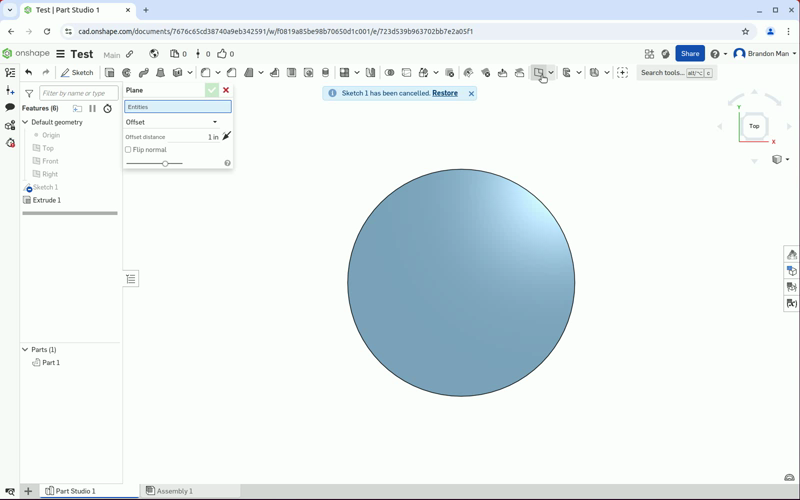
mouse_move(73, 150)
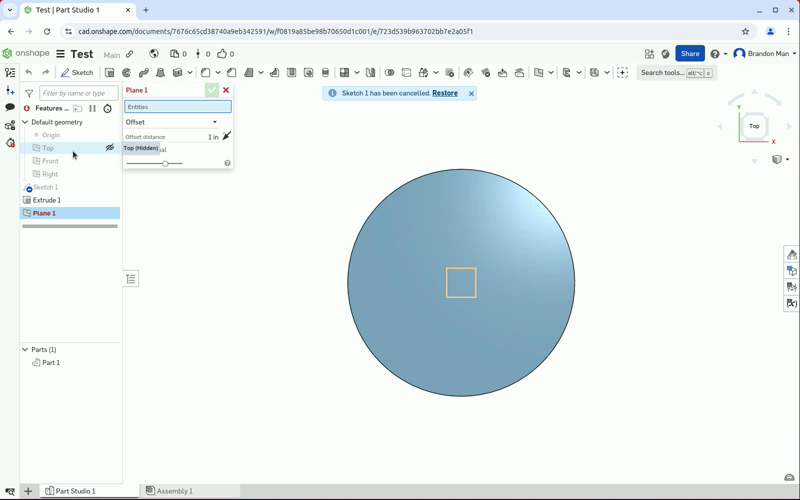
click(73, 150)
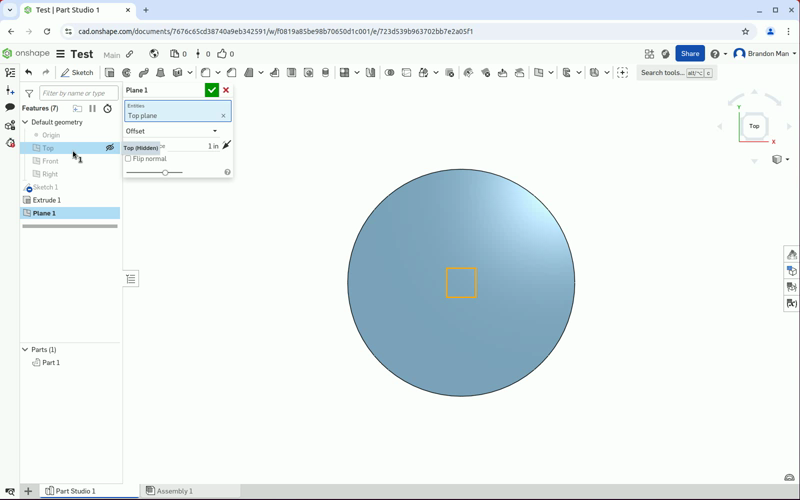
key(tab, 2)
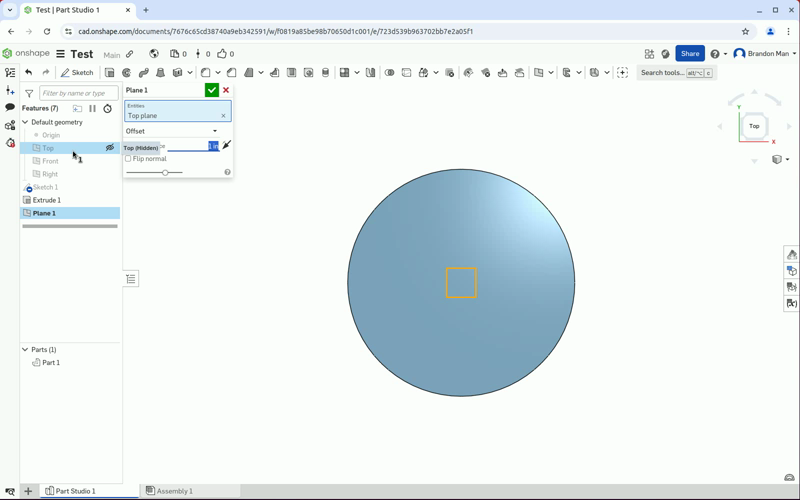
text(6.994)
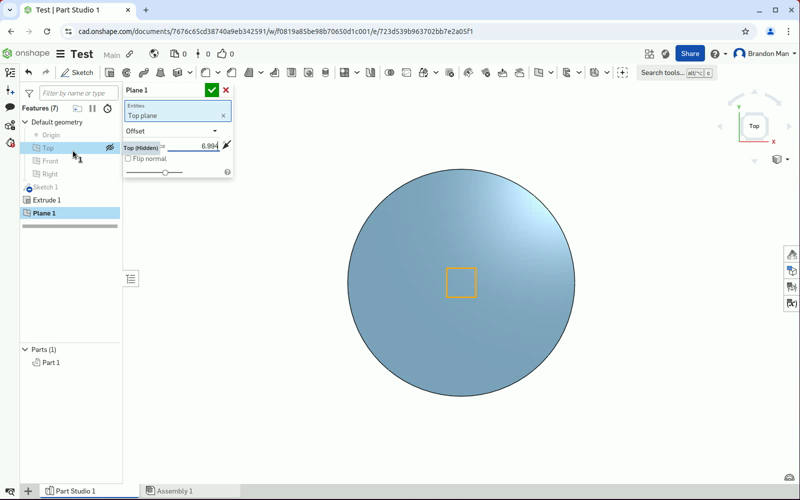
key(enter, 2)
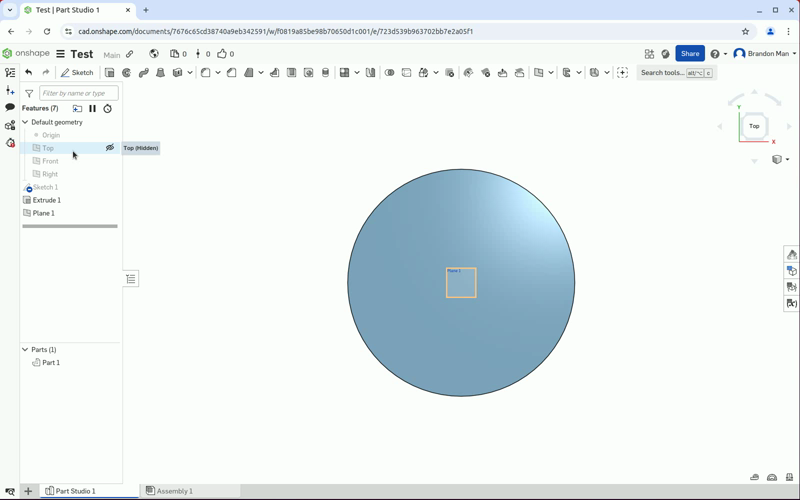
key(shift+s)
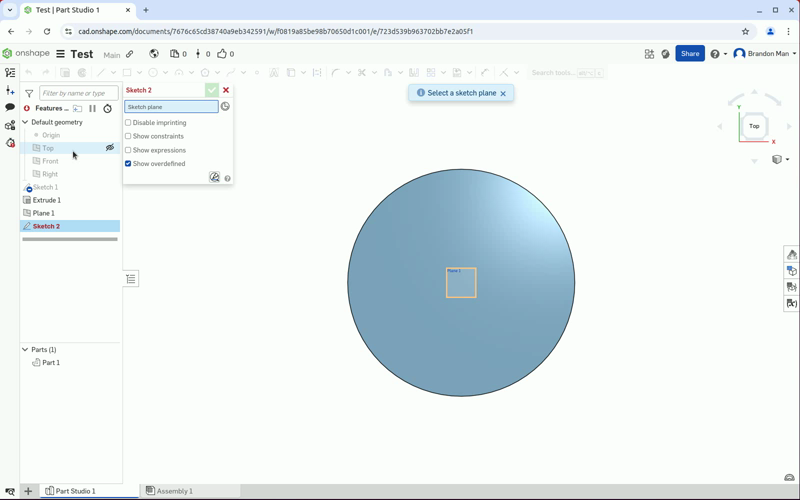
mouse_move(73, 215)
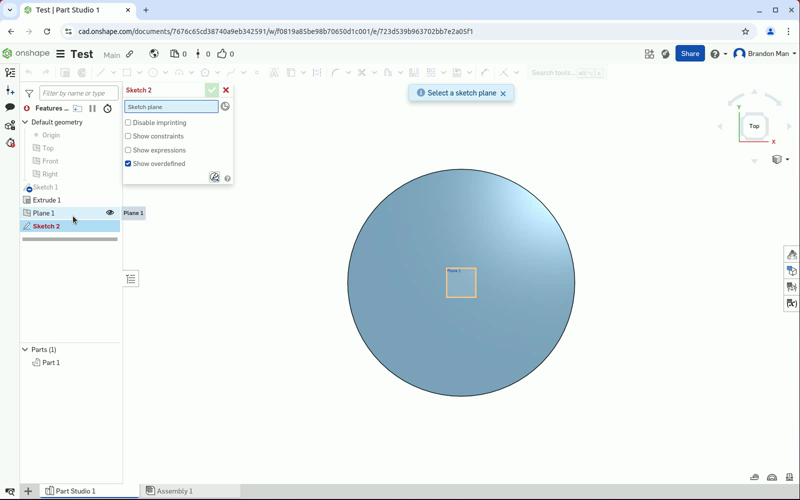
click(73, 215)
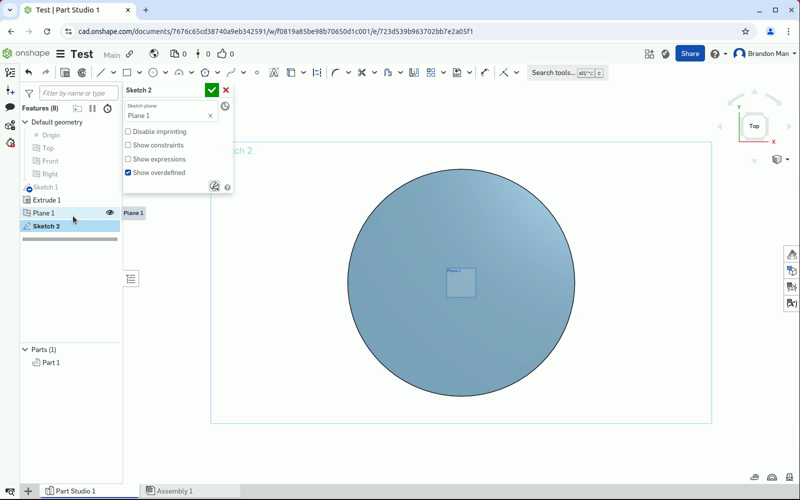
mouse_move(73, 352)
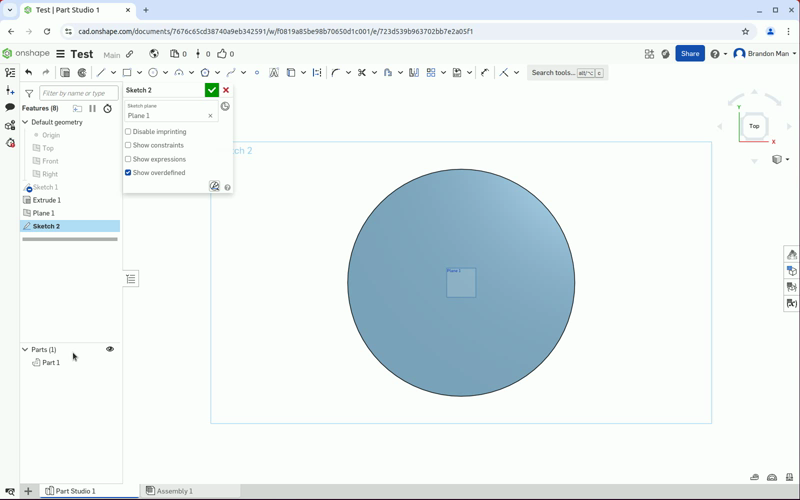
key(y)
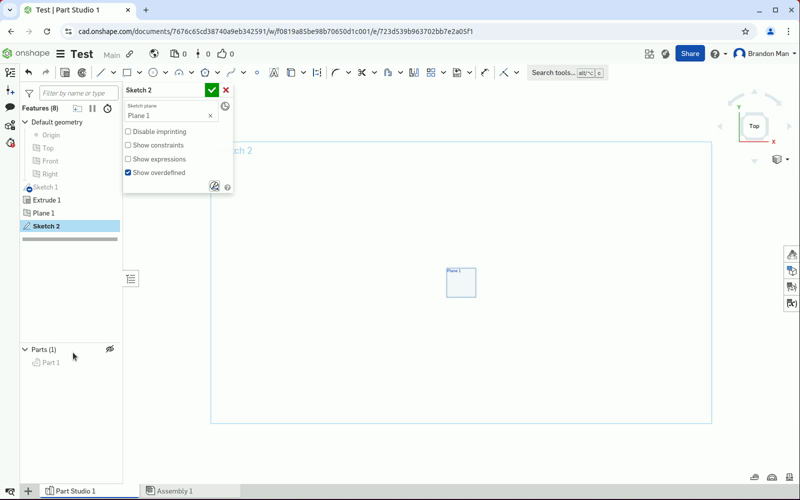
key(c)
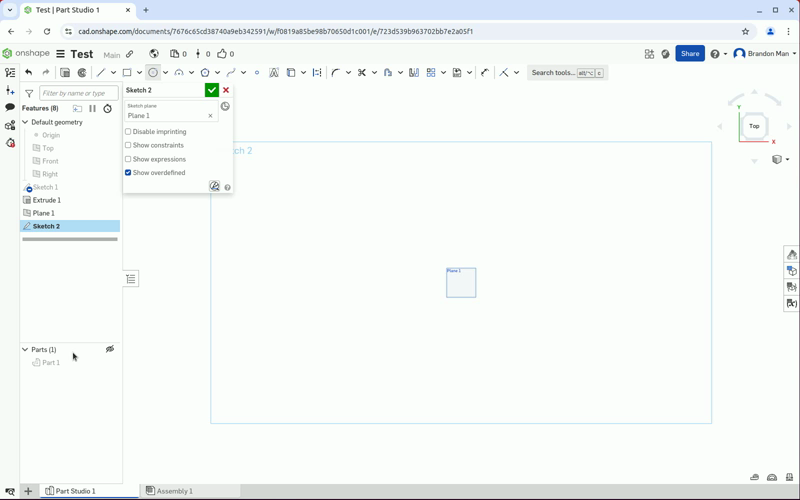
key_down(shift)
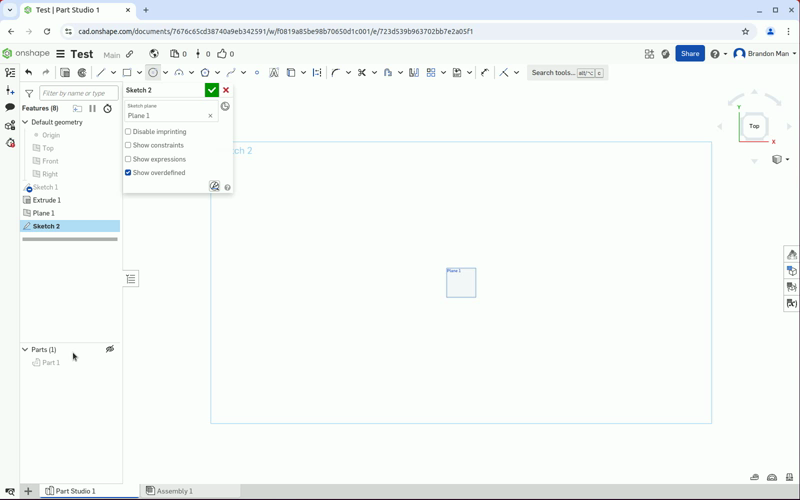
mouse_move(461, 282)
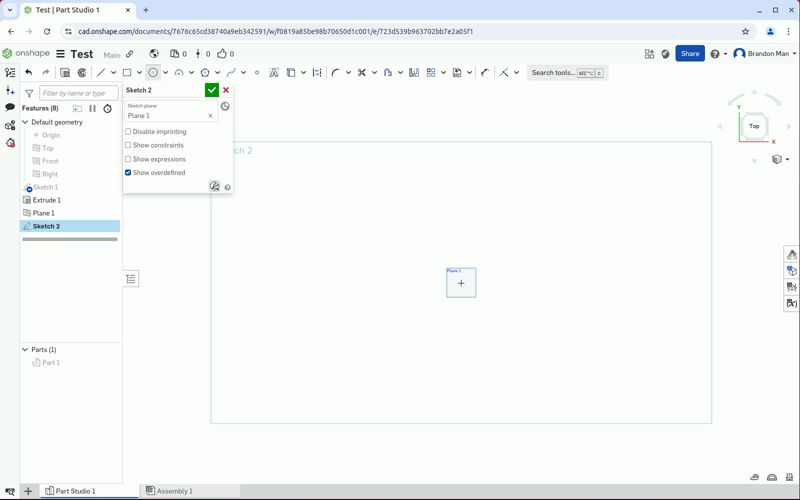
click(461, 282)
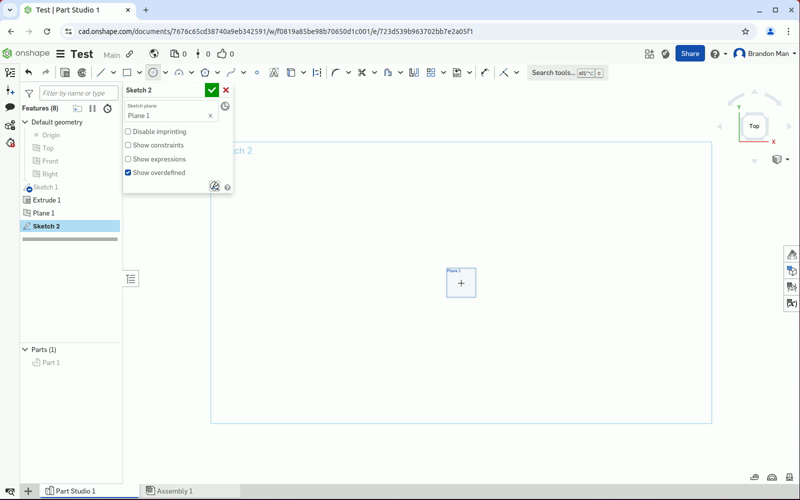
key_up(shift)
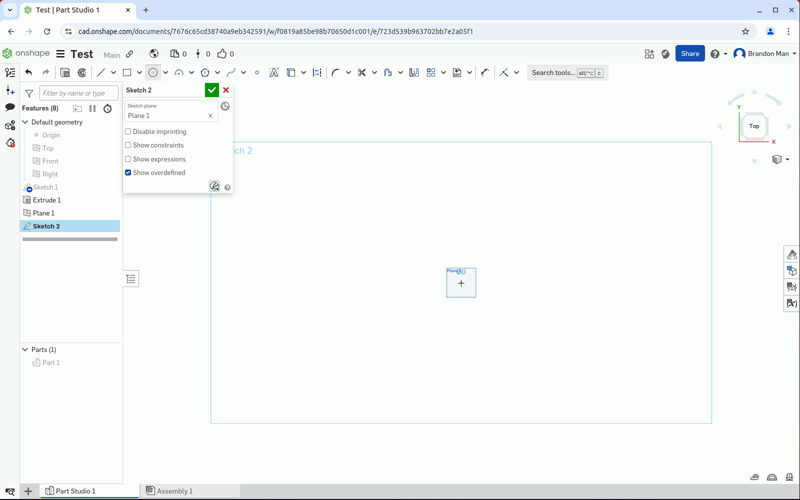
mouse_move(565, 282)
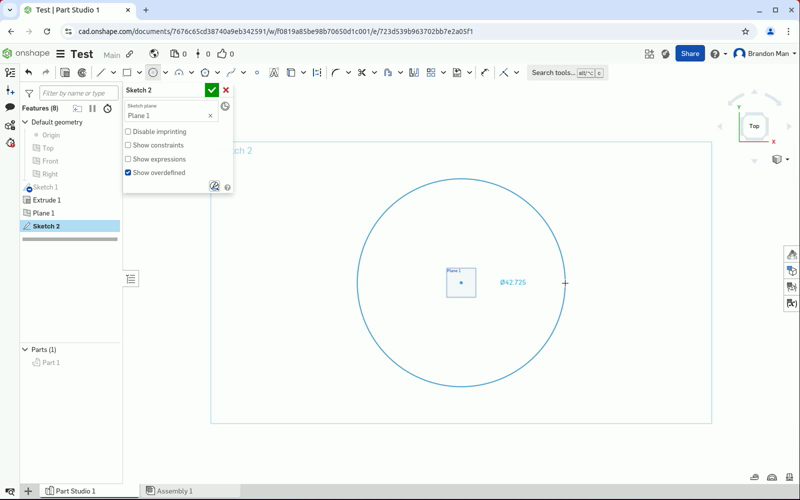
click(565, 282)
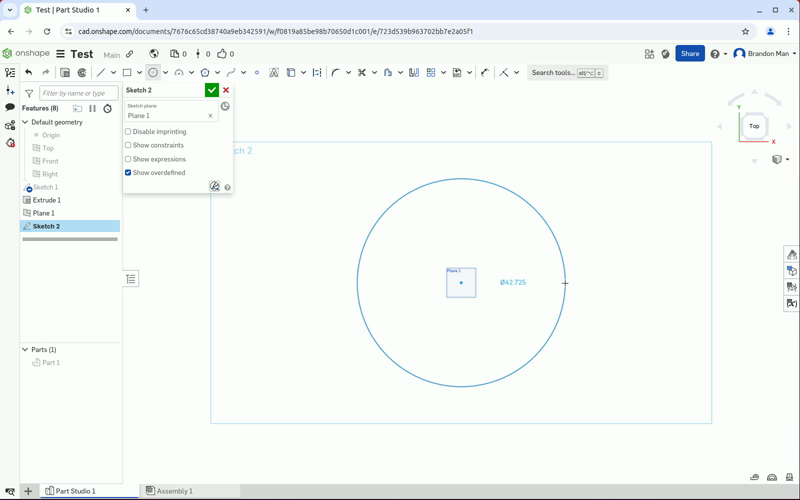
key(esc)
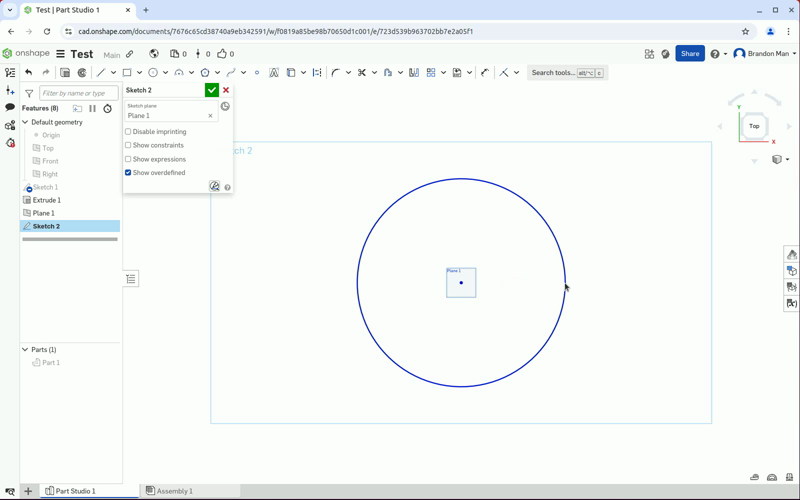
mouse_move(477, 290)
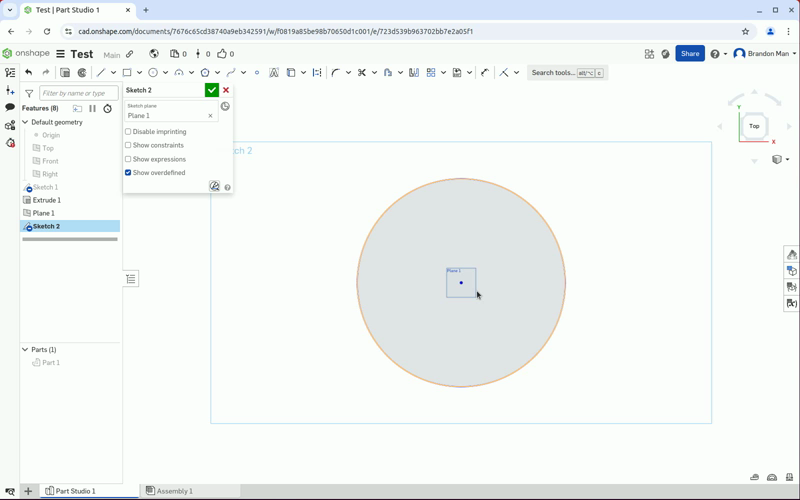
click(477, 290)
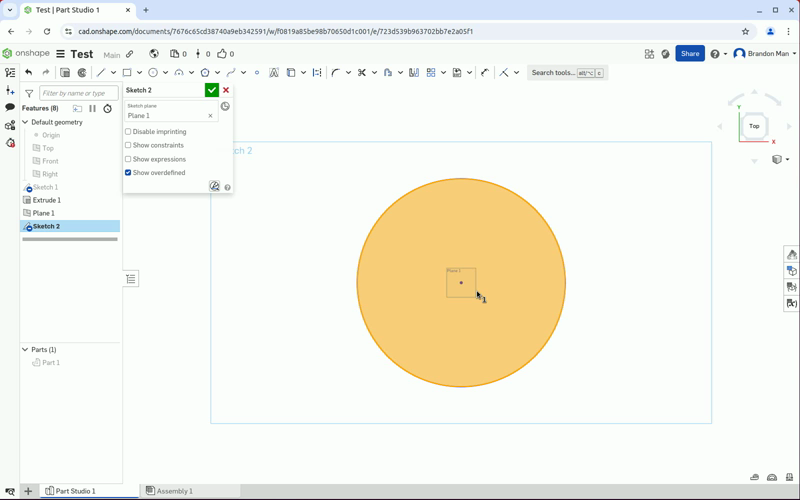
mouse_move(73, 352)
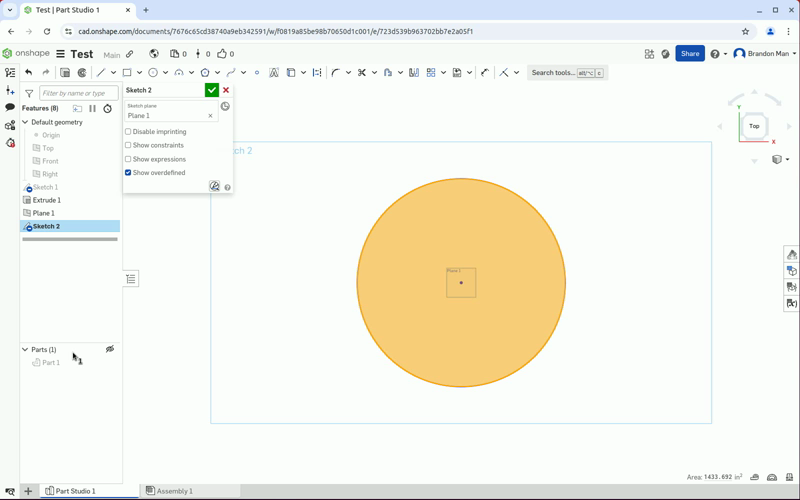
key(shift+y)
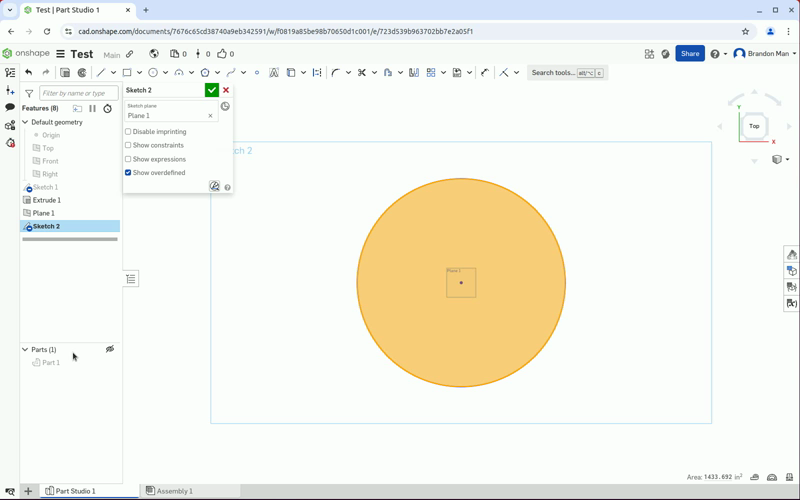
key(shift+e)
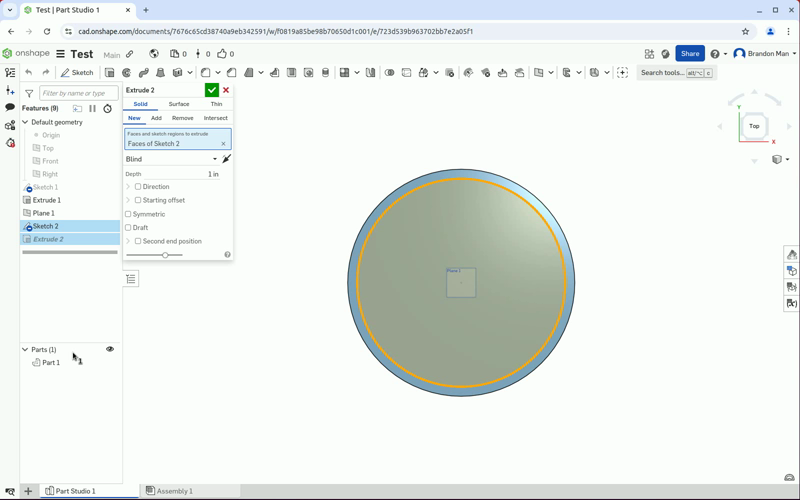
mouse_move(143, 106)
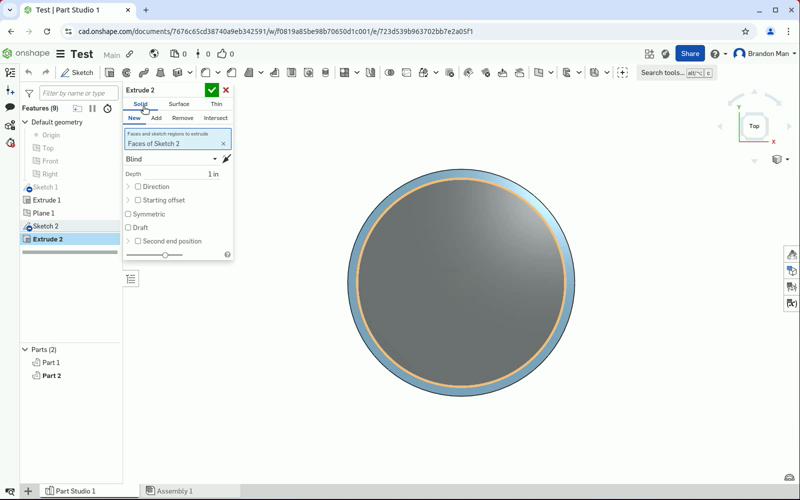
click(143, 106)
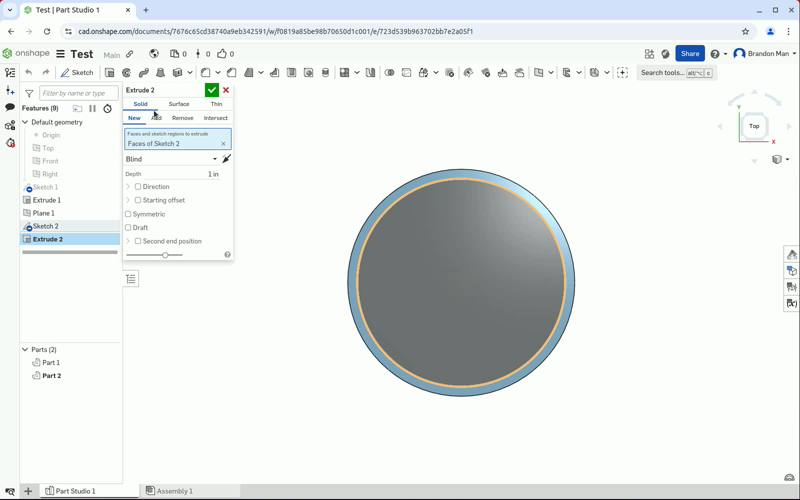
mouse_move(186, 120)
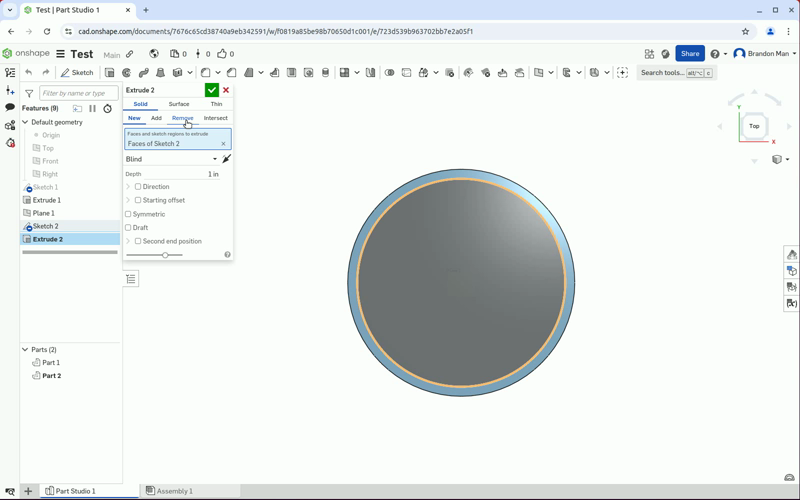
click(186, 120)
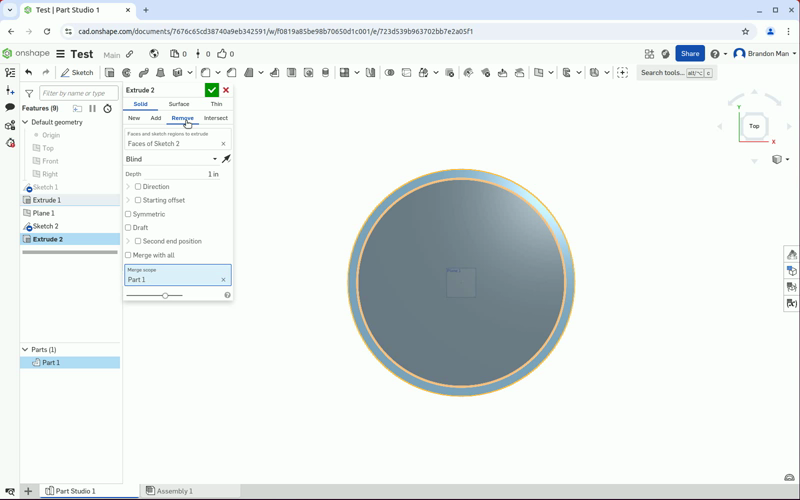
key(tab, 4)
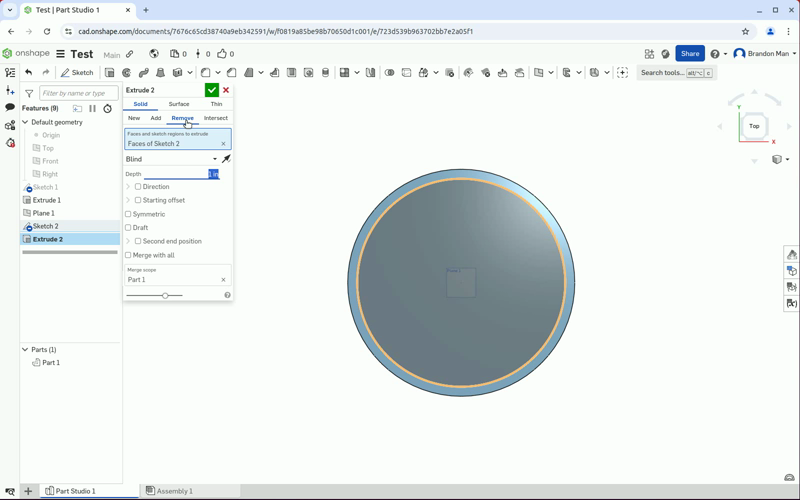
text(6.981)
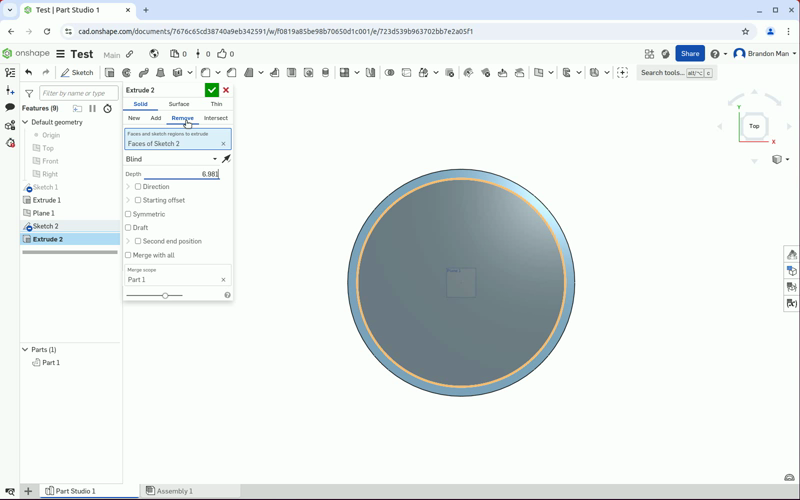
key(tab, 6)
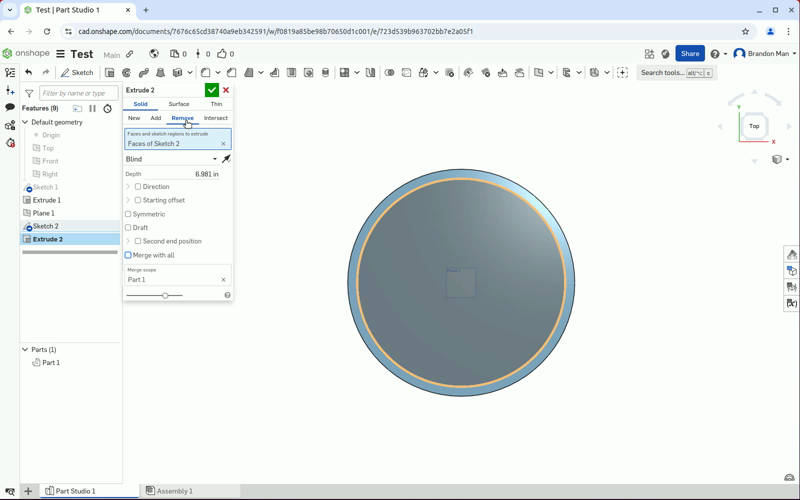
key(space)
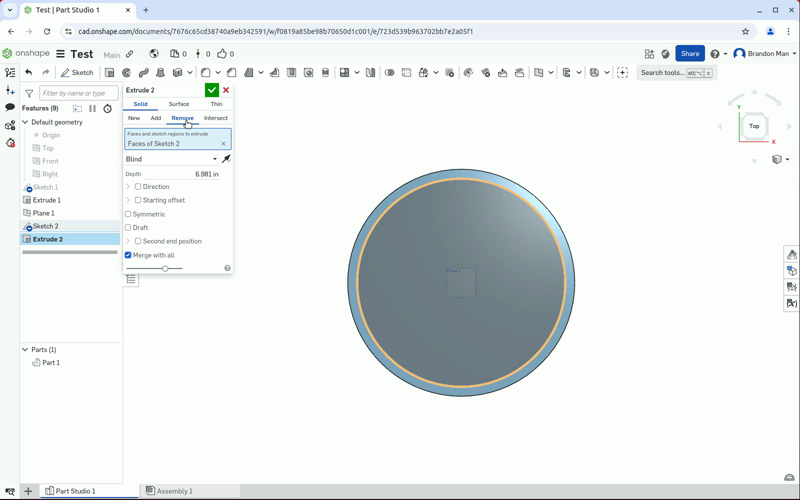
key(enter)
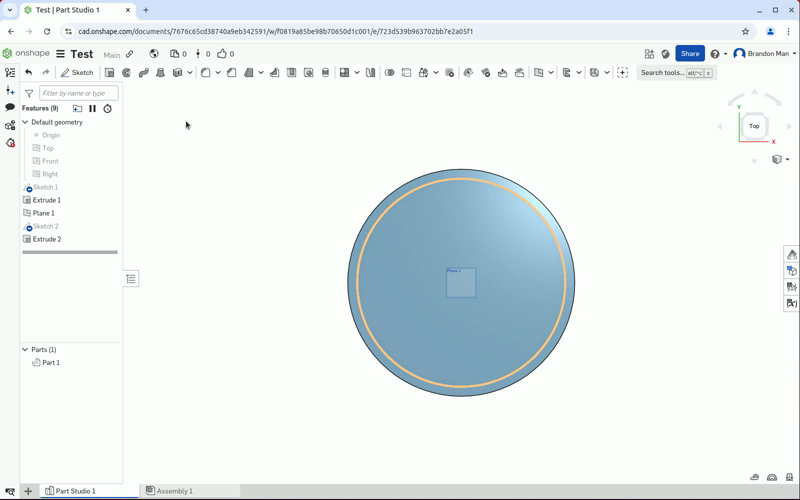
key(shift+h)
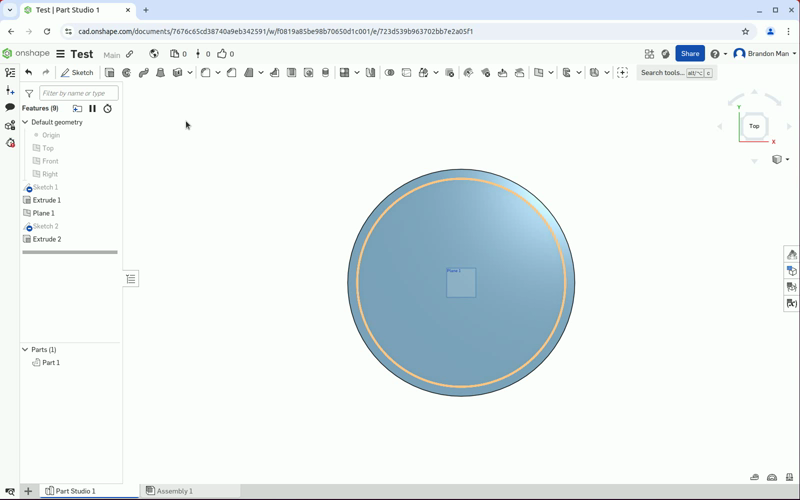
key(shift+h)
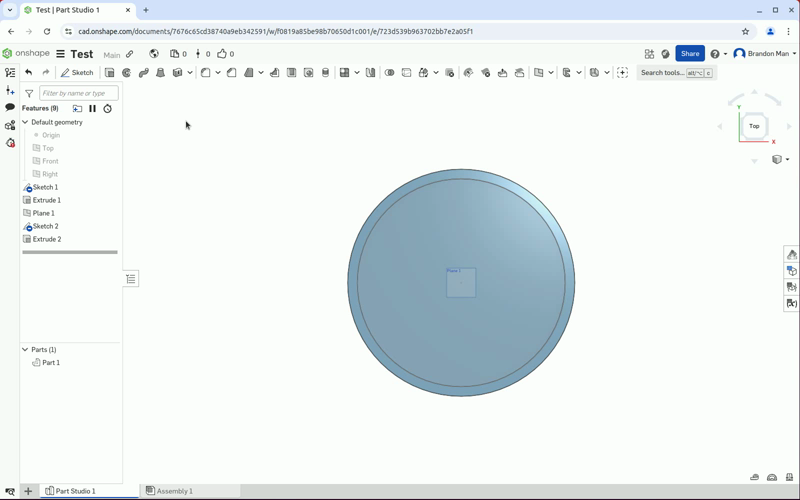
key(shift+7)
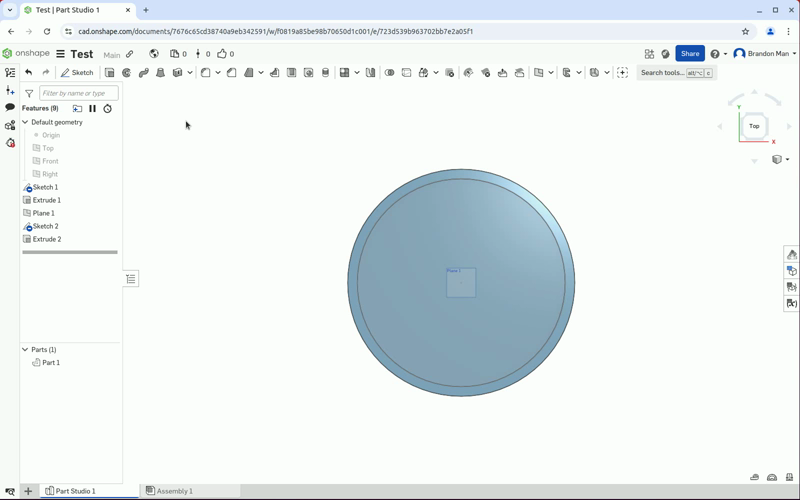
key(up, 3)
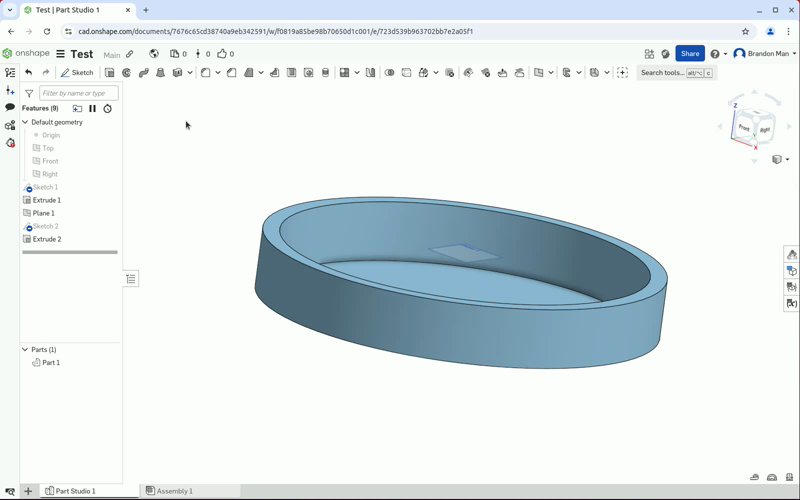
key(left, 3)
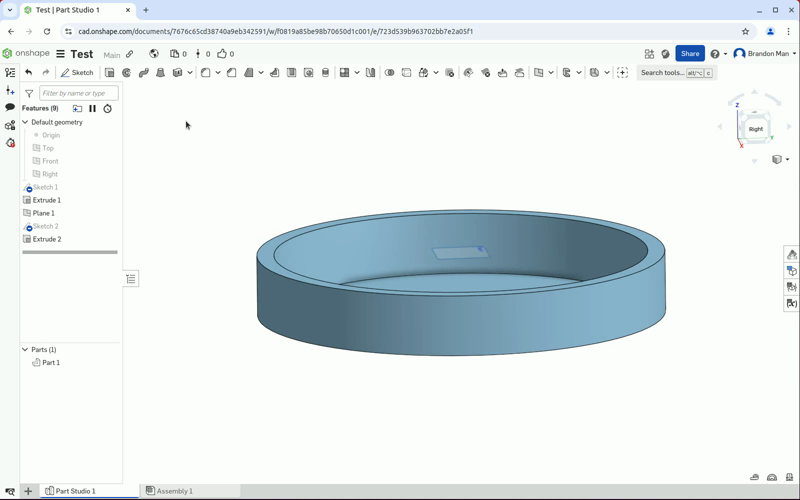
key(right, 3)
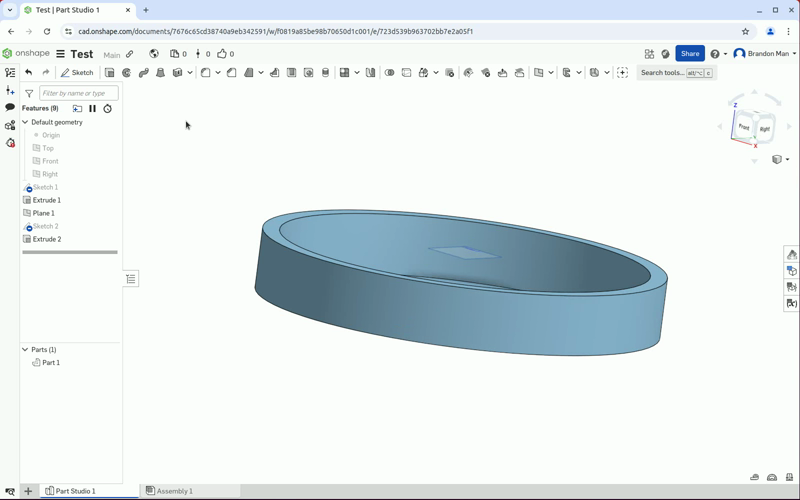
key(down, 3)
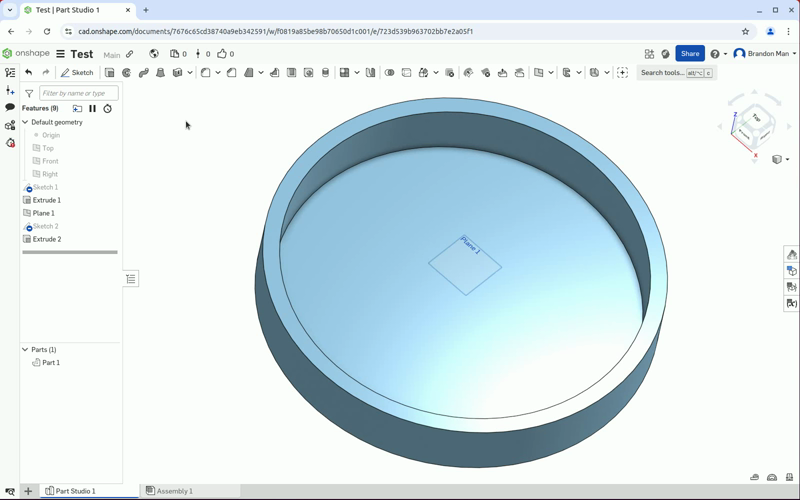
mouse_move(73, 189)
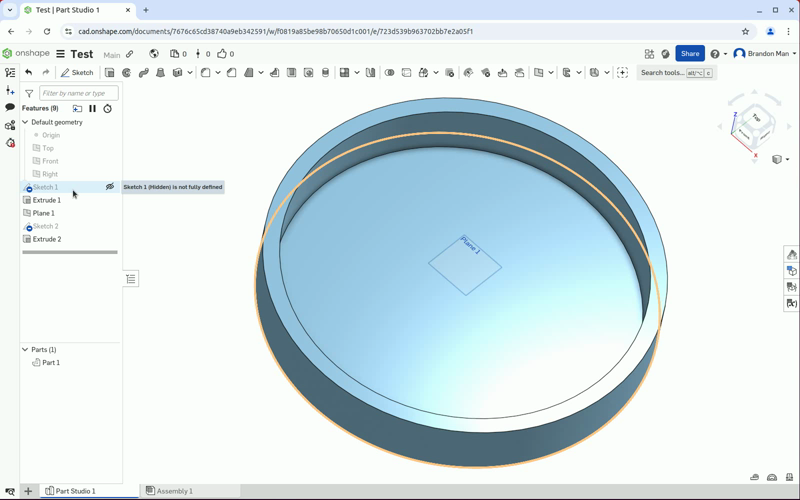
click(73, 189)